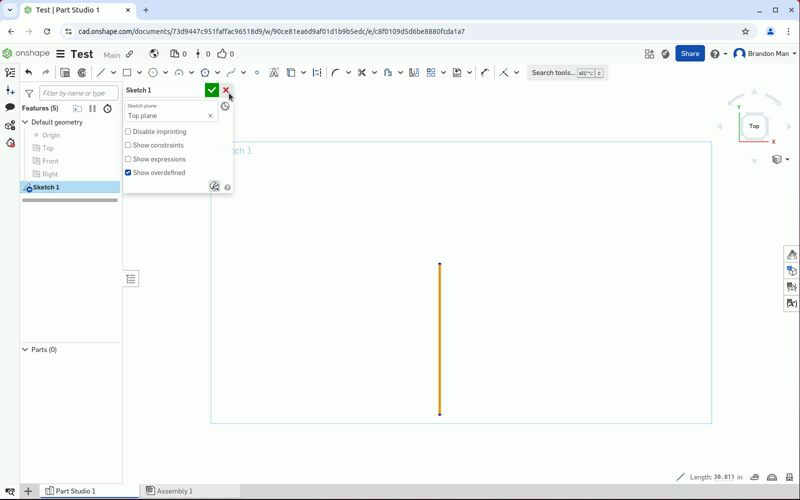
key(shift+h)
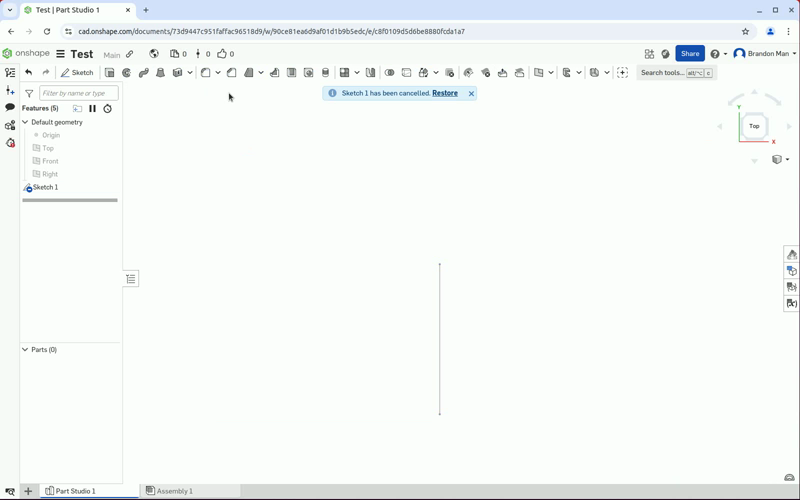
key(shift+s)
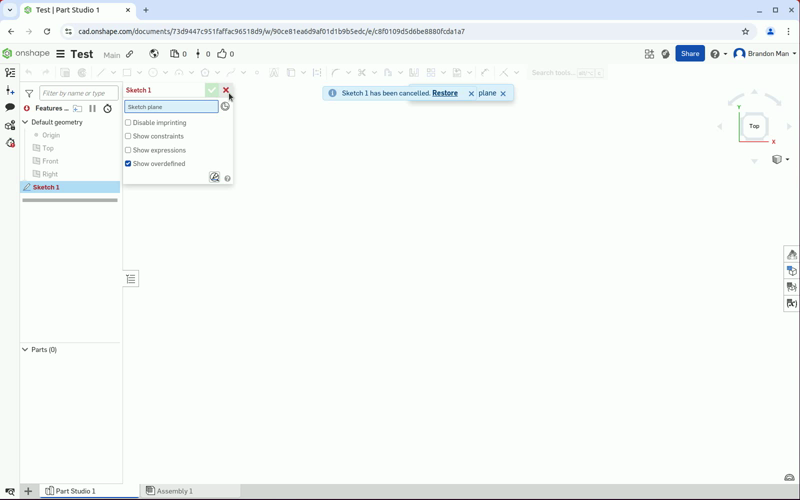
mouse_move(73, 150)
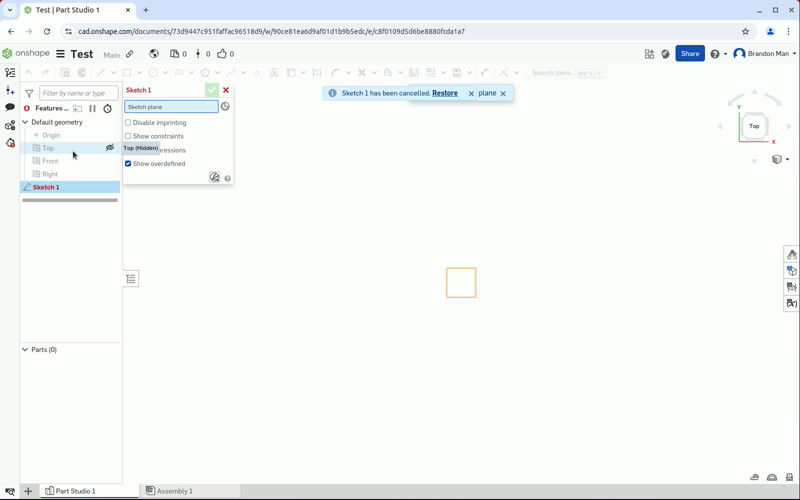
click(73, 150)
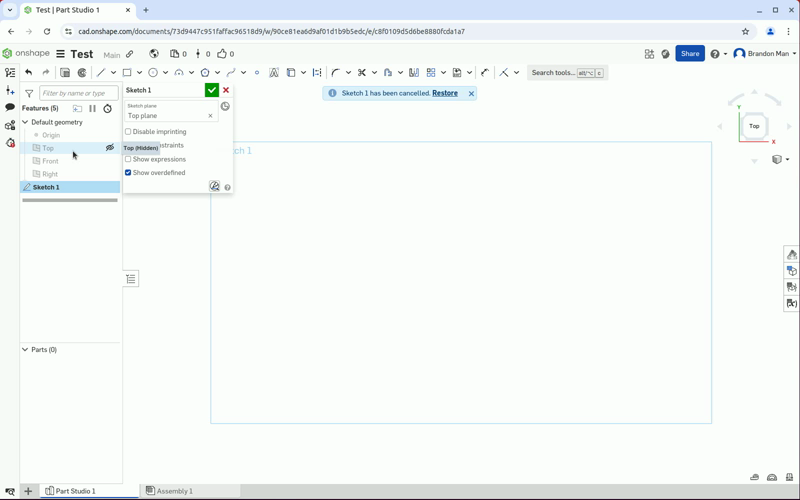
mouse_move(73, 352)
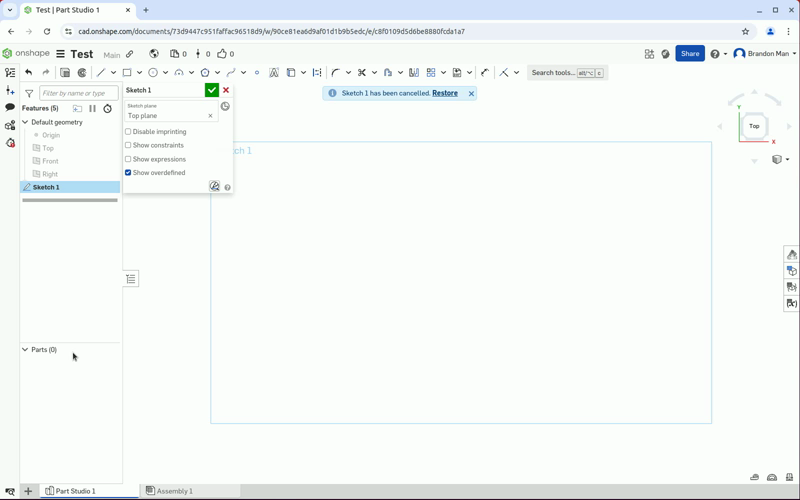
key(y)
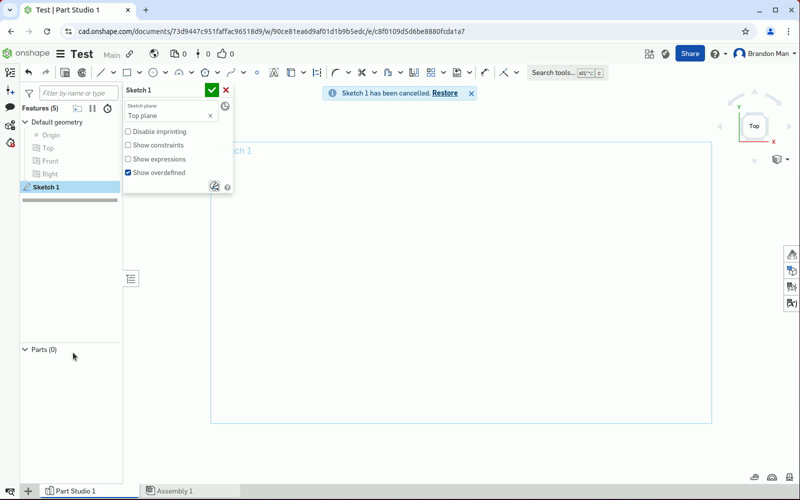
key(c)
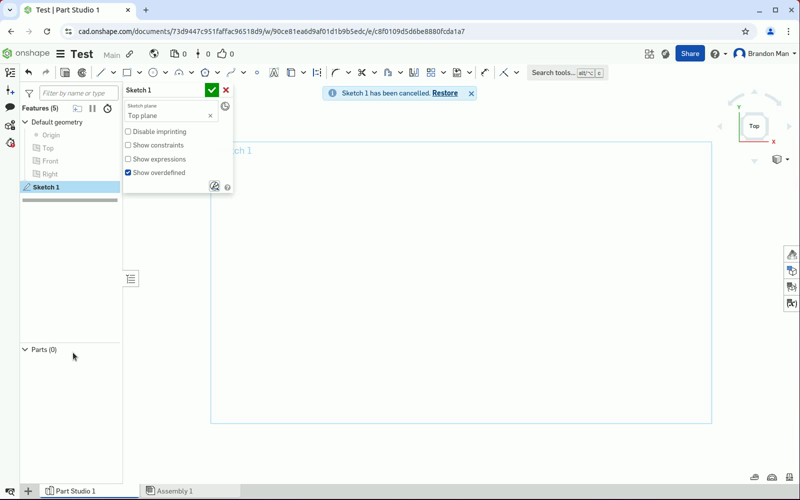
key_down(shift)
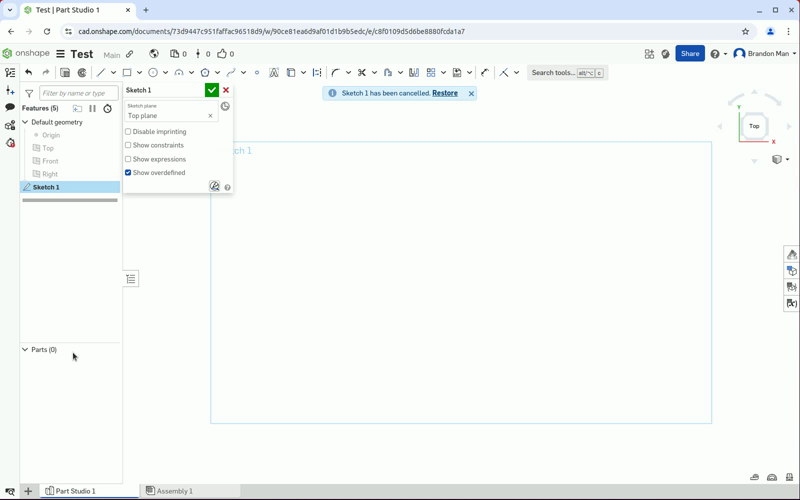
mouse_move(460, 282)
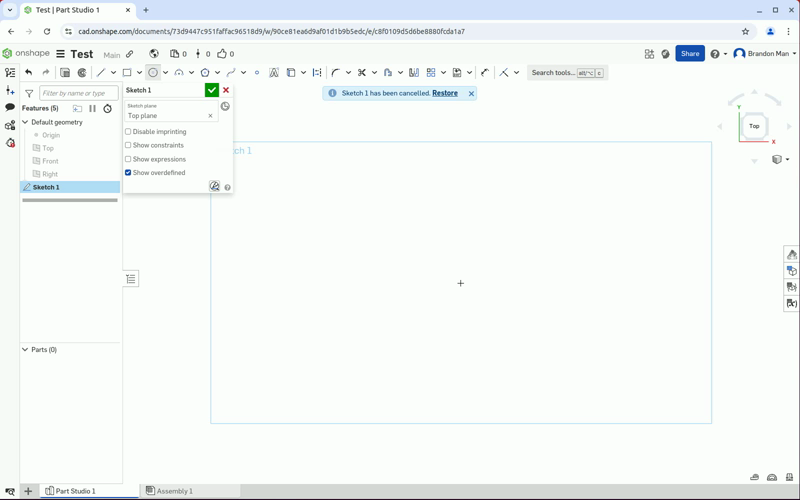
click(460, 282)
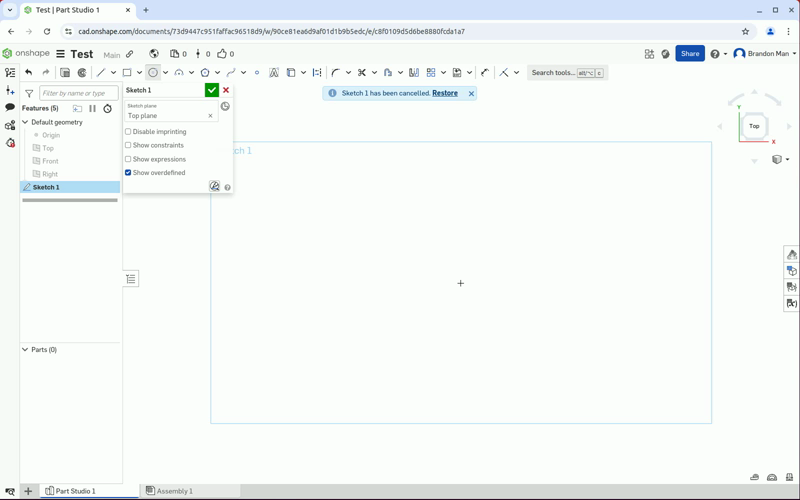
key_up(shift)
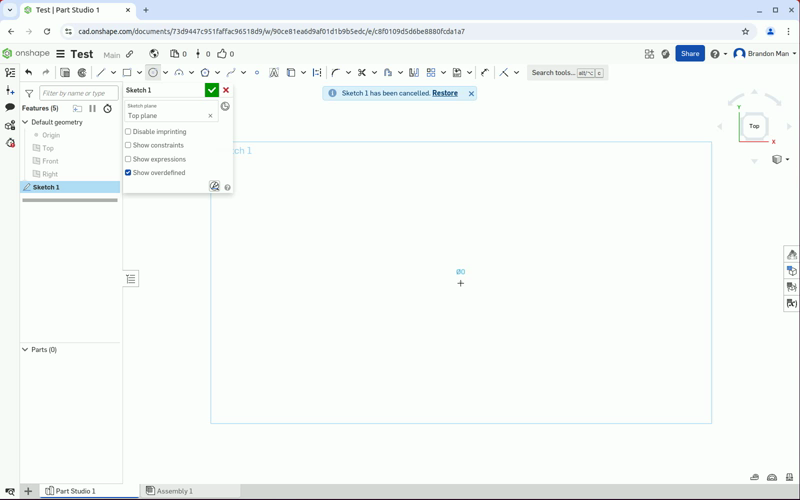
mouse_move(533, 282)
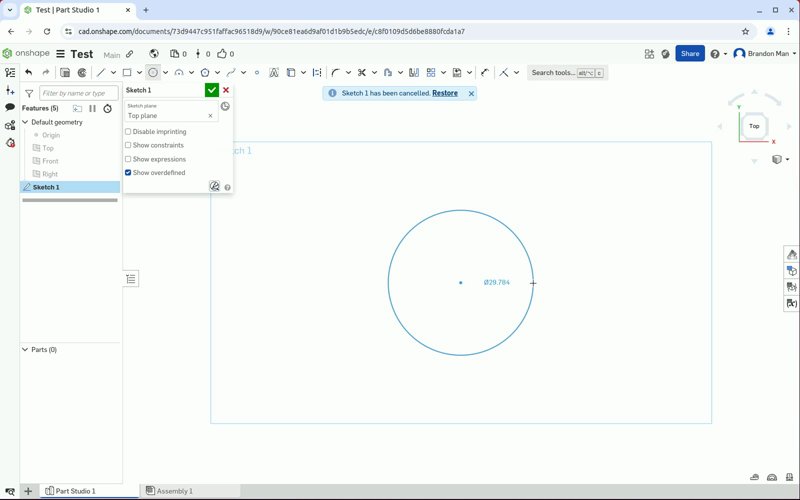
click(533, 282)
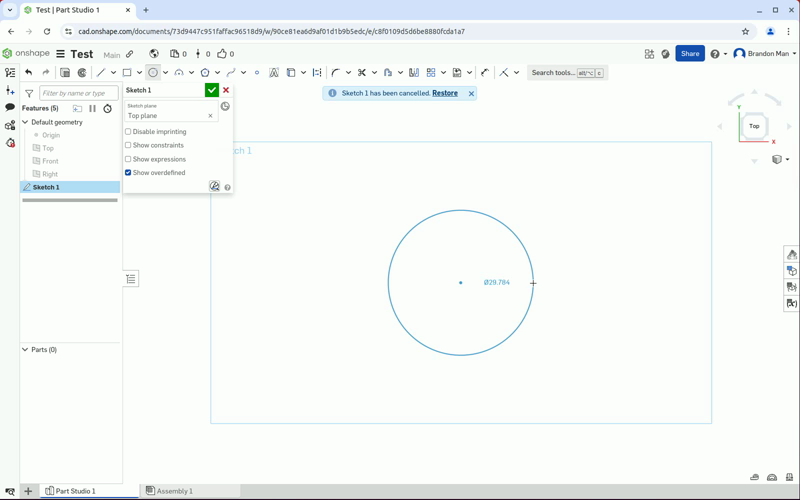
key(esc)
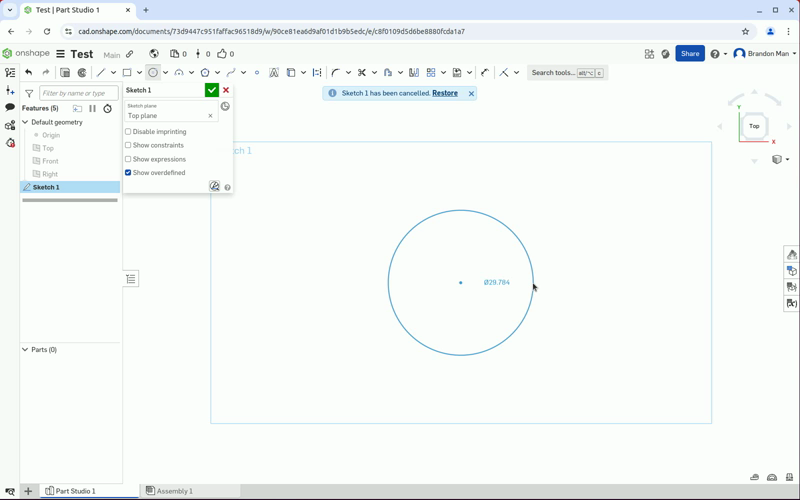
mouse_move(419, 247)
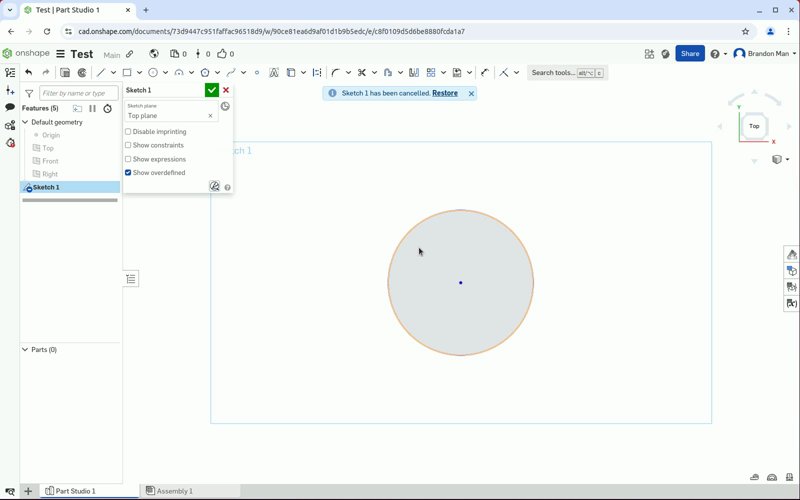
click(419, 247)
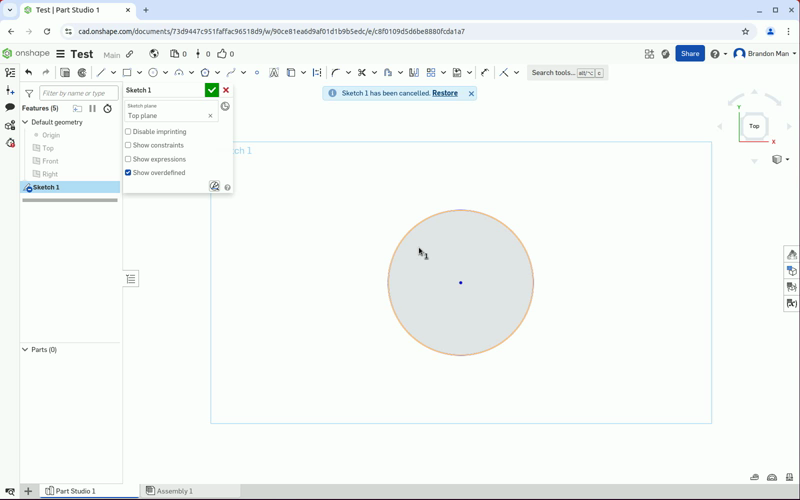
mouse_move(73, 352)
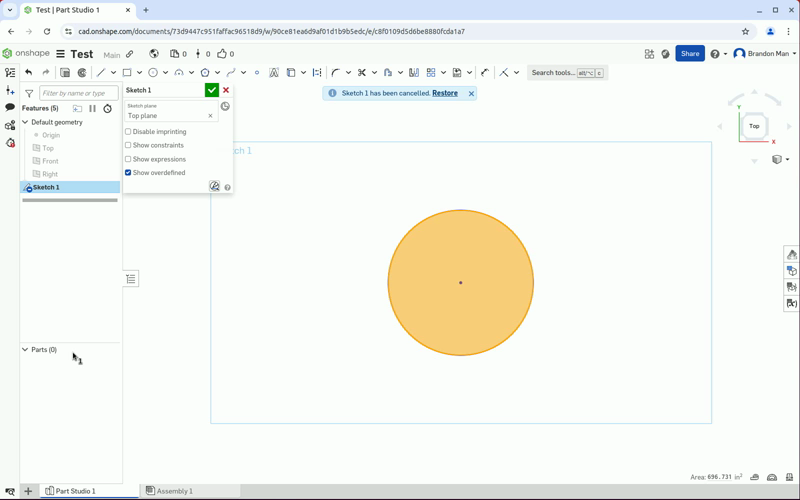
key(shift+y)
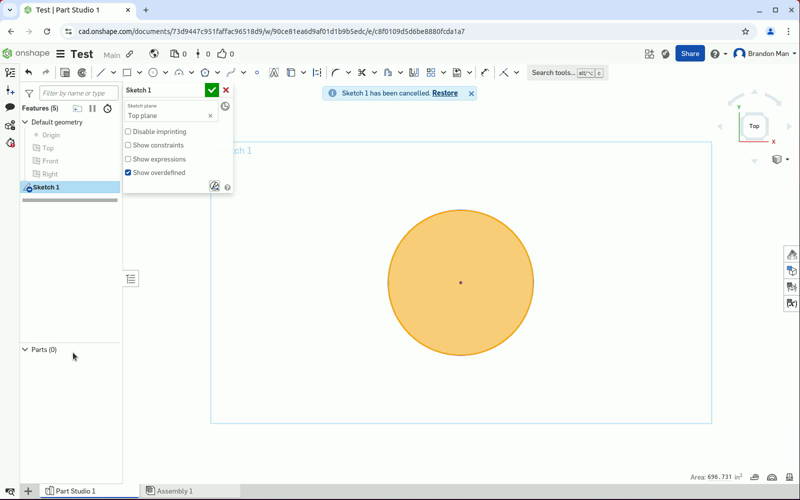
key(shift+e)
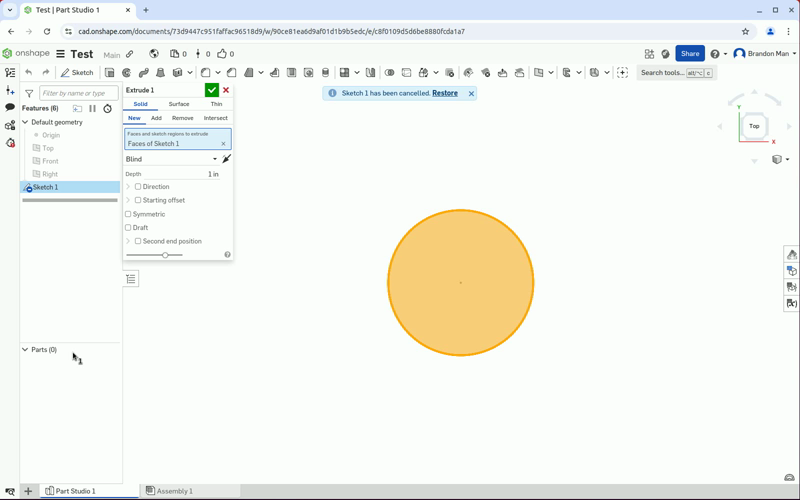
mouse_move(143, 106)
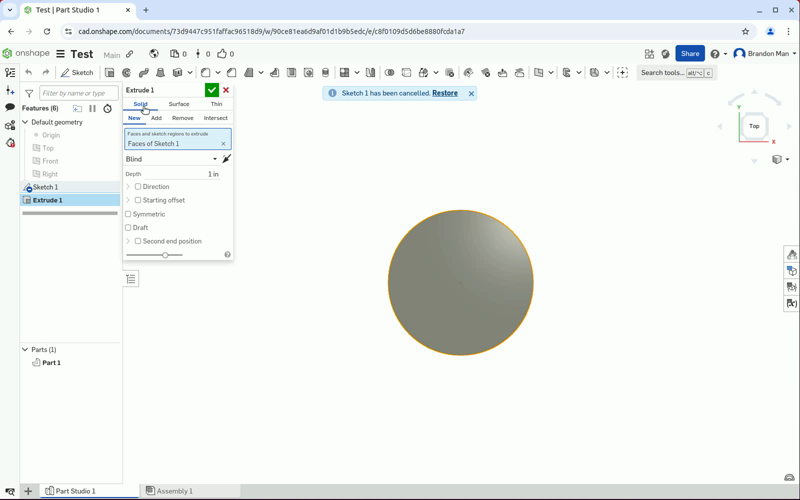
click(143, 106)
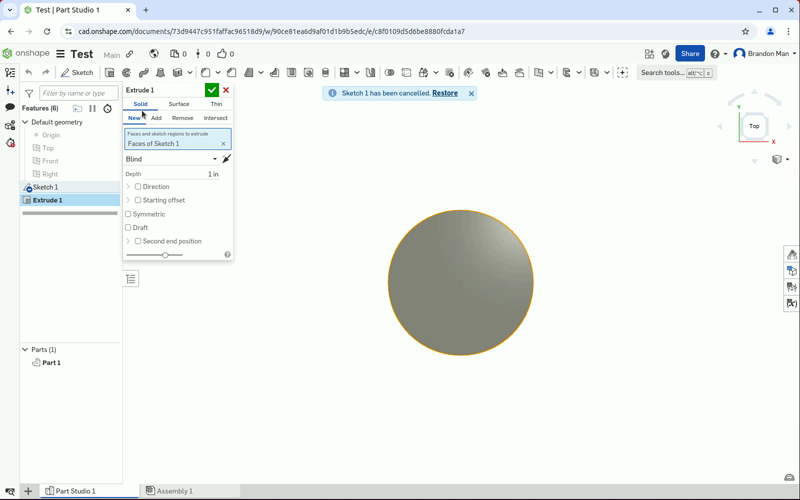
mouse_move(137, 120)
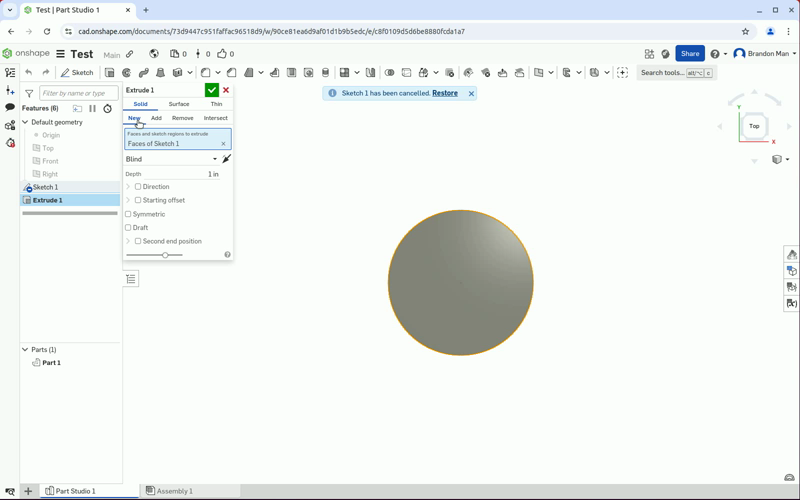
click(137, 120)
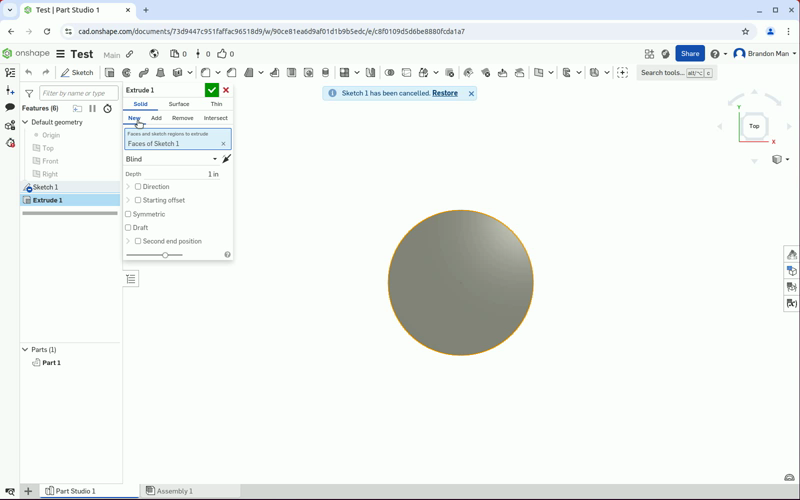
key(tab, 4)
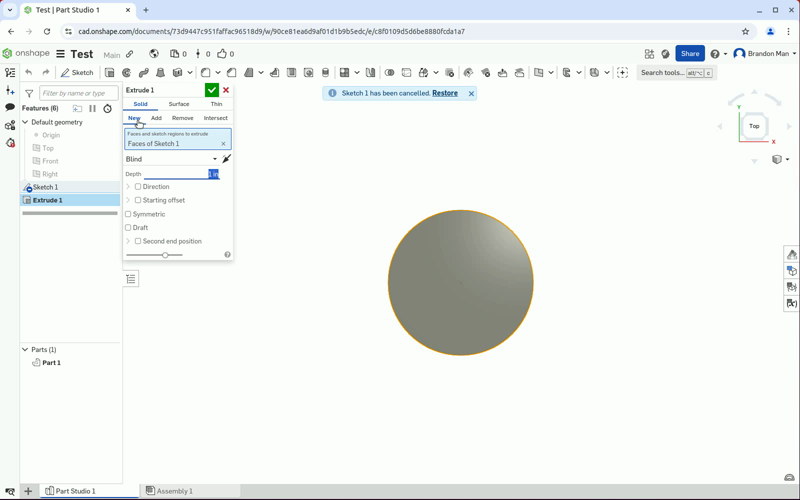
text(8.184)
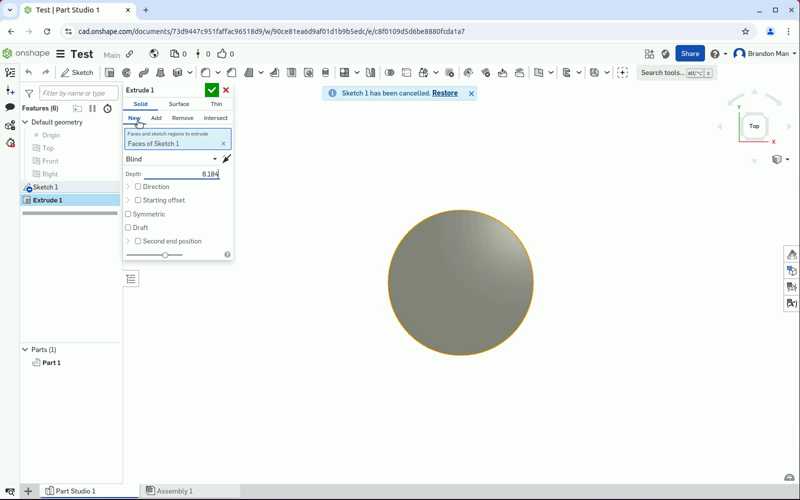
key(enter)
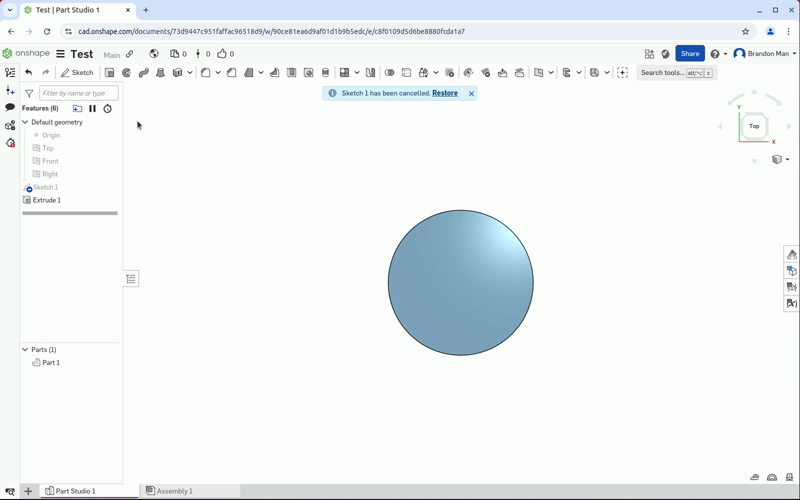
key(shift+h)
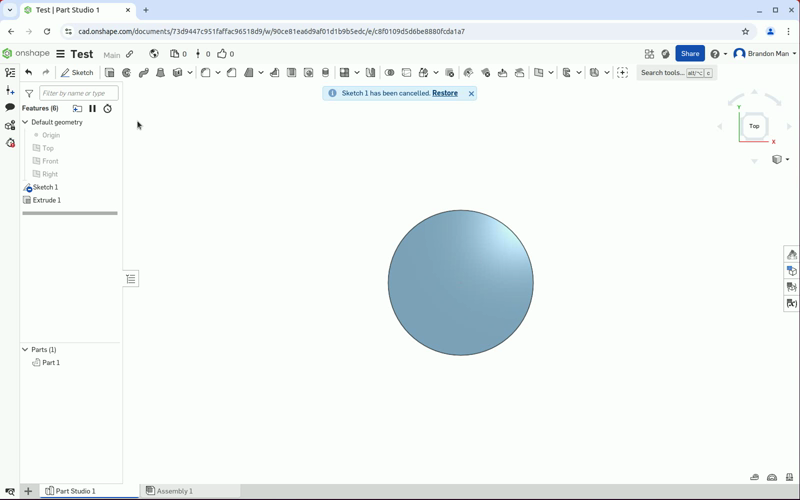
key(shift+h)
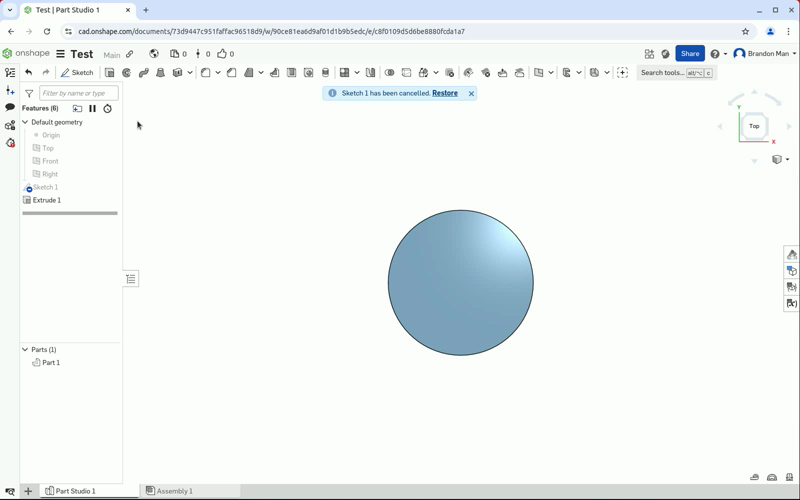
mouse_move(73, 189)
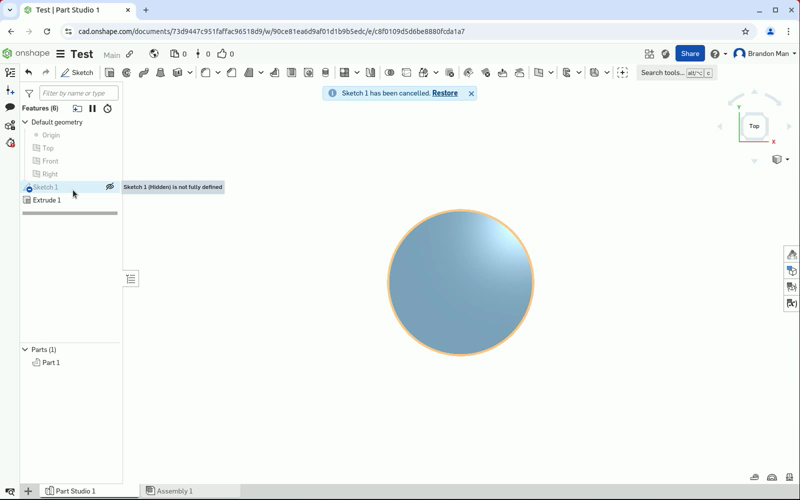
click(73, 189)
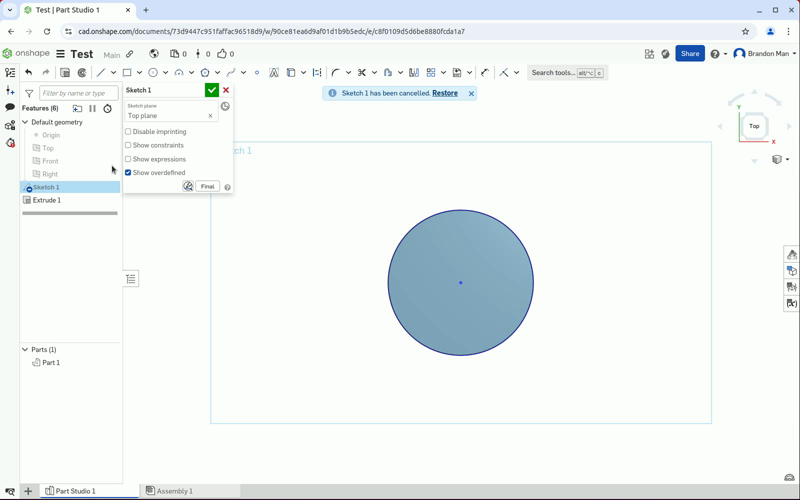
mouse_move(229, 92)
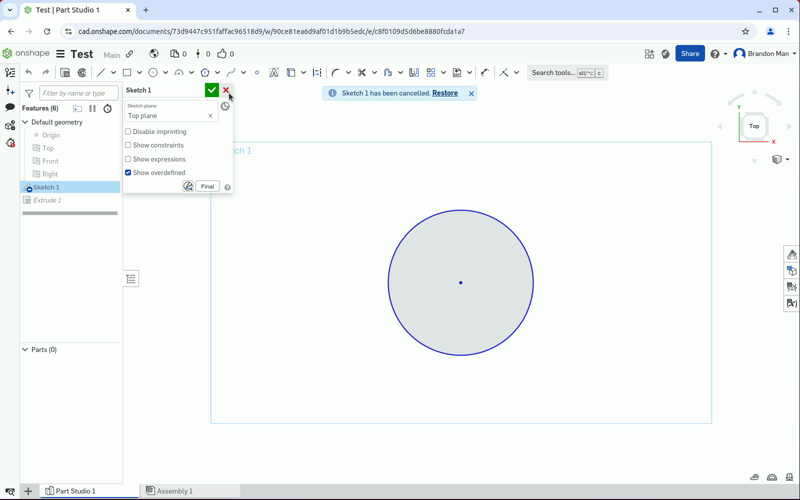
click(229, 92)
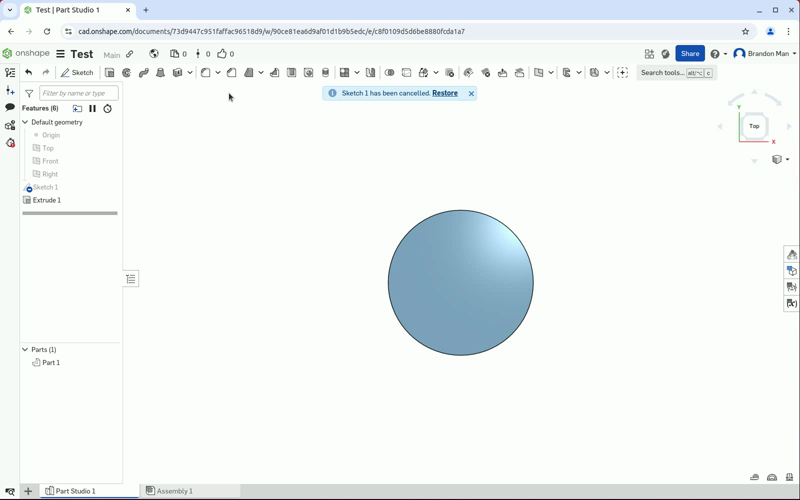
mouse_move(541, 75)
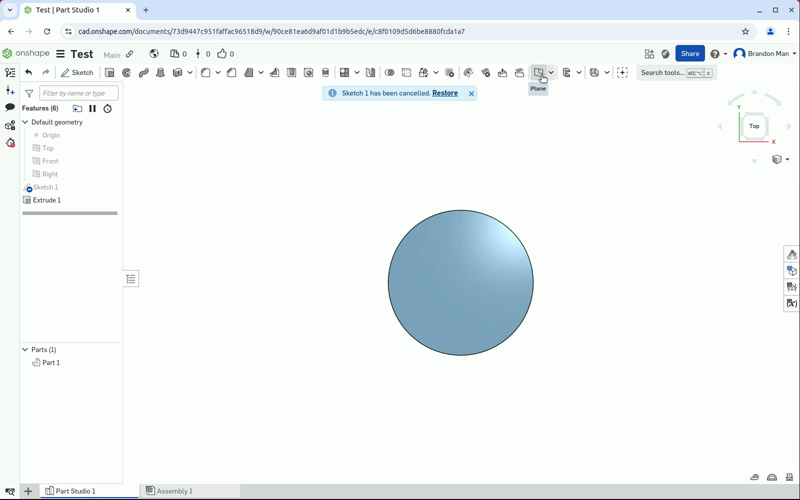
click(541, 75)
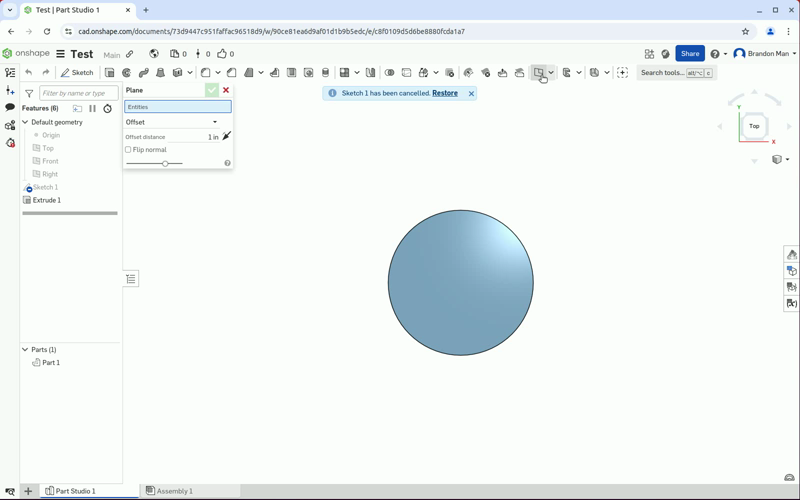
mouse_move(73, 150)
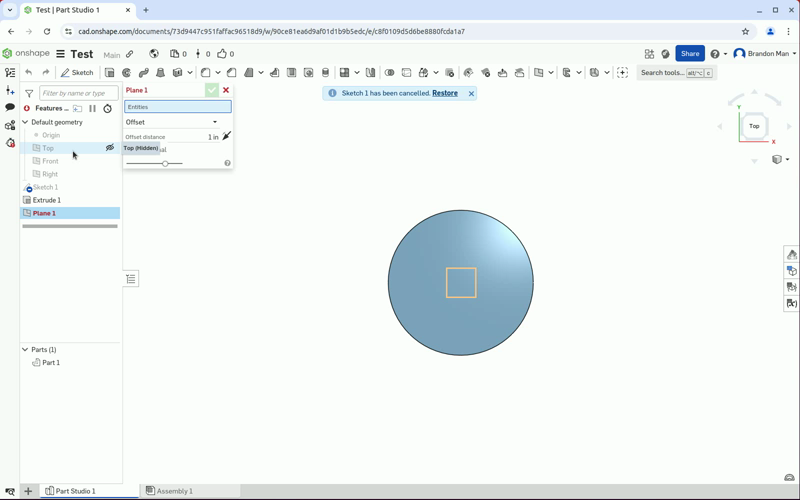
click(73, 150)
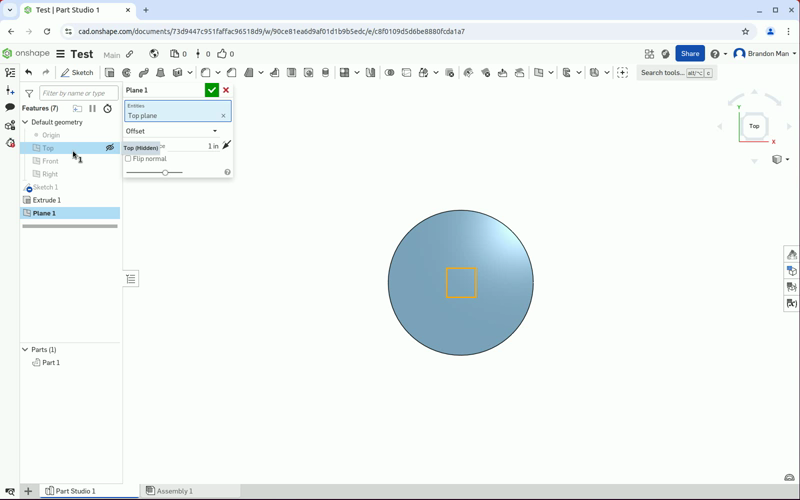
key(tab, 2)
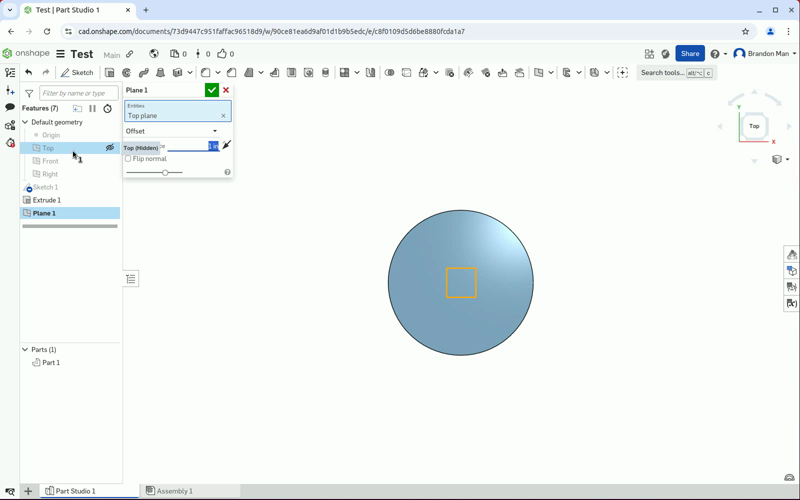
text(8.196)
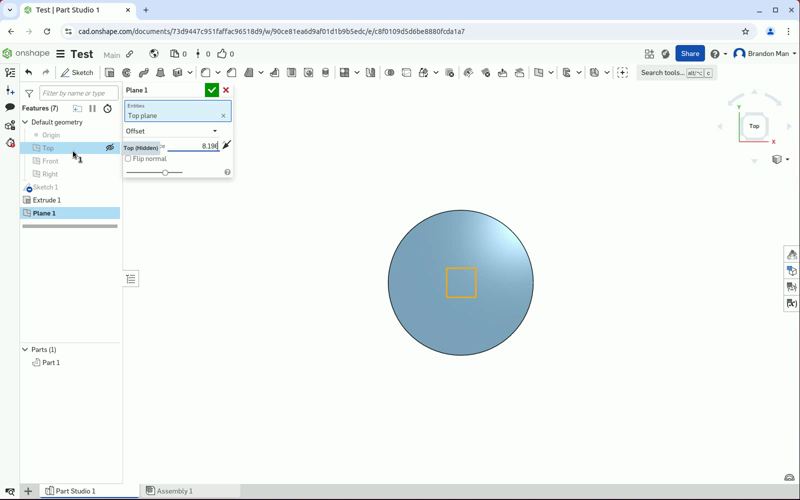
key(enter, 2)
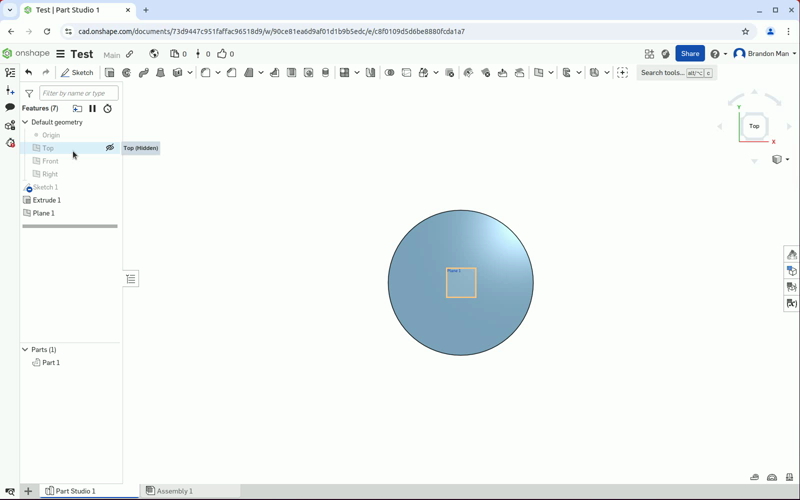
key(shift+s)
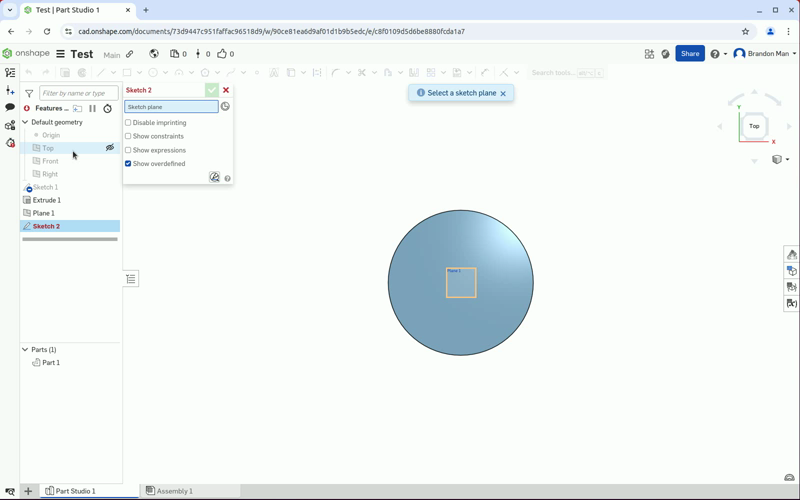
mouse_move(73, 215)
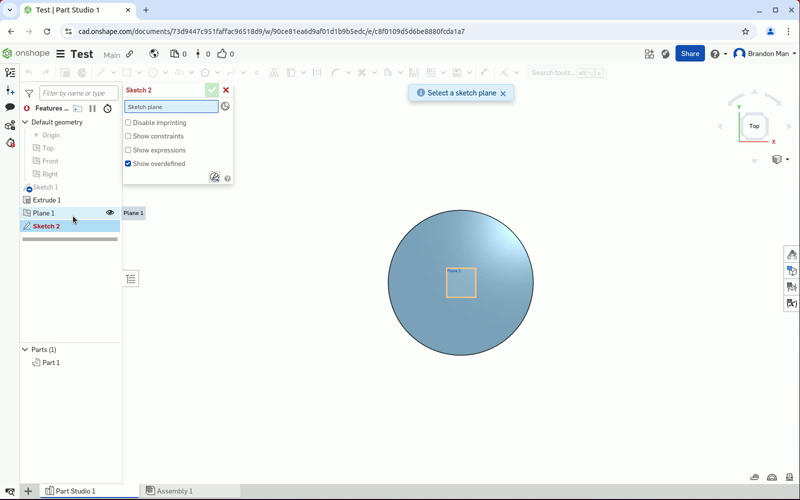
click(73, 215)
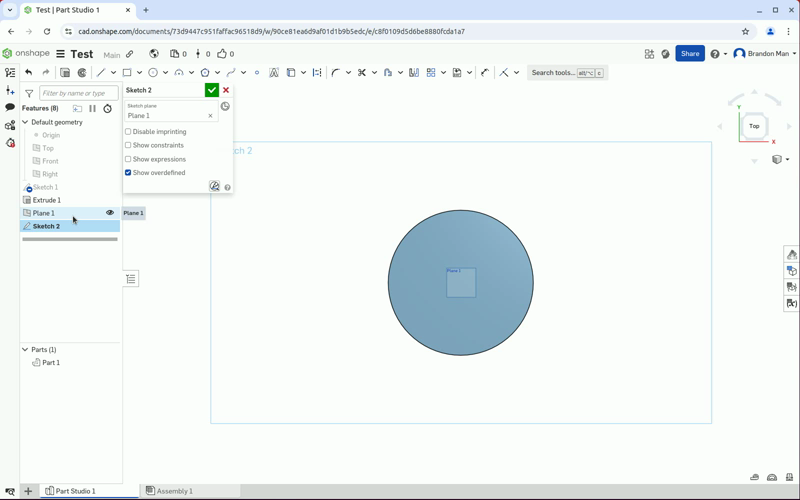
mouse_move(73, 352)
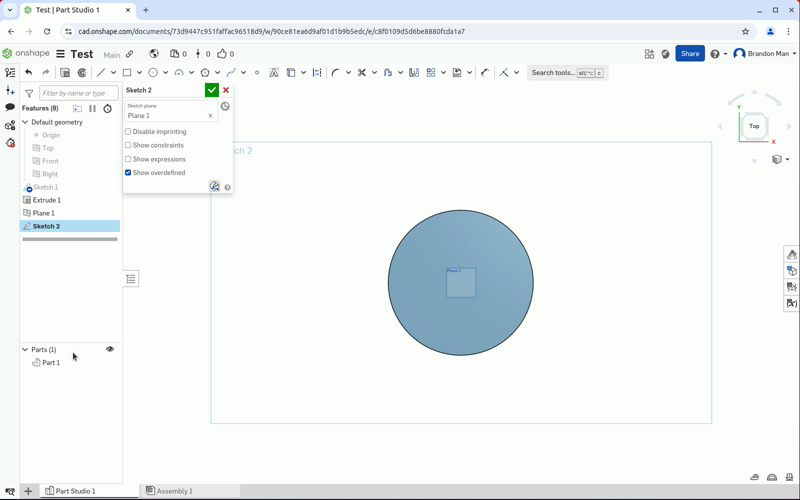
key(y)
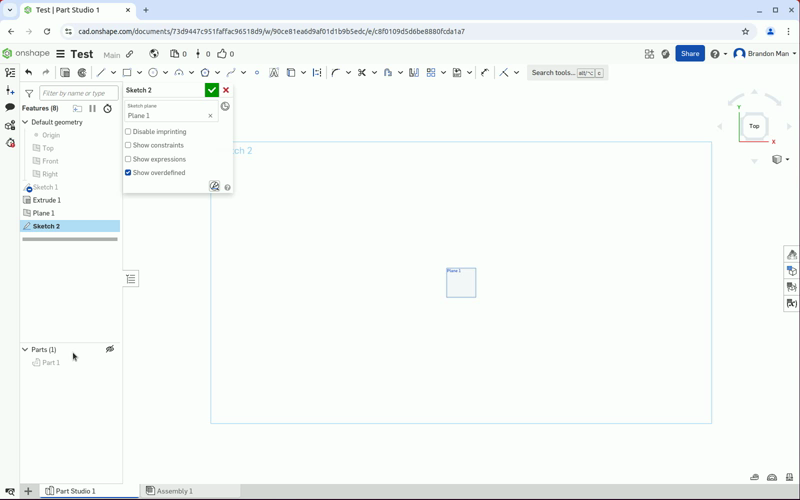
key(c)
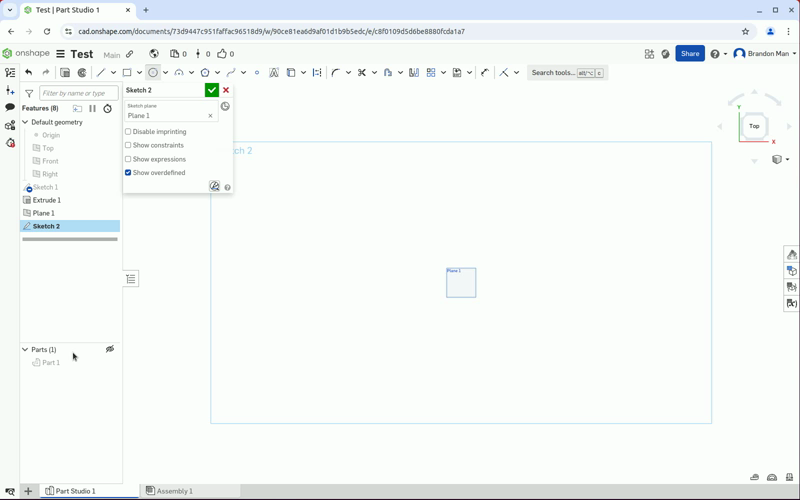
key_down(shift)
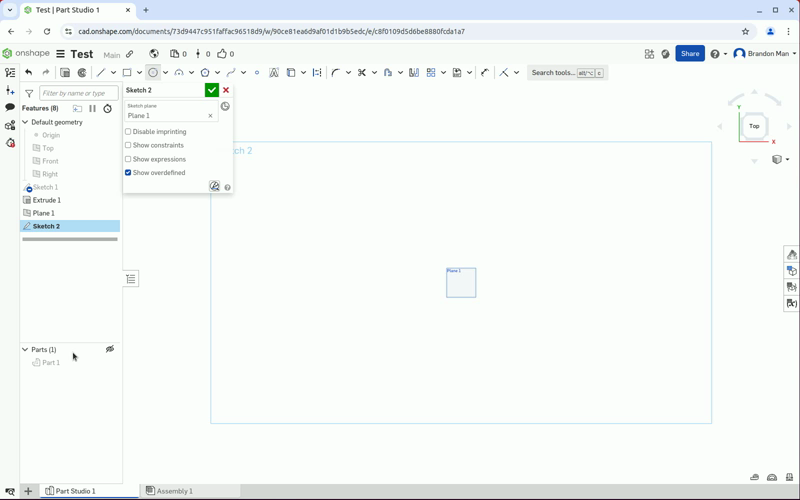
mouse_move(460, 282)
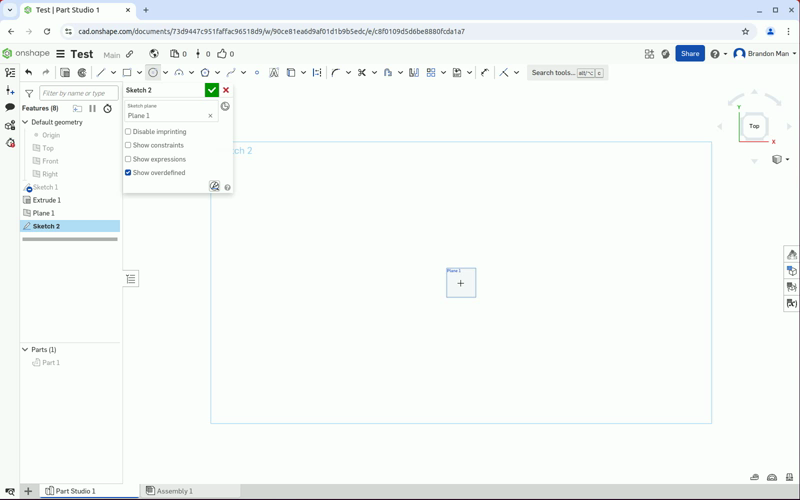
click(460, 282)
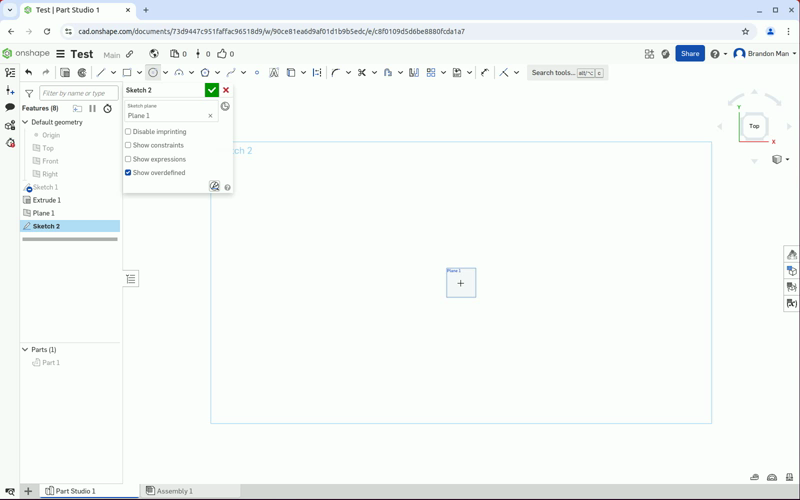
key_up(shift)
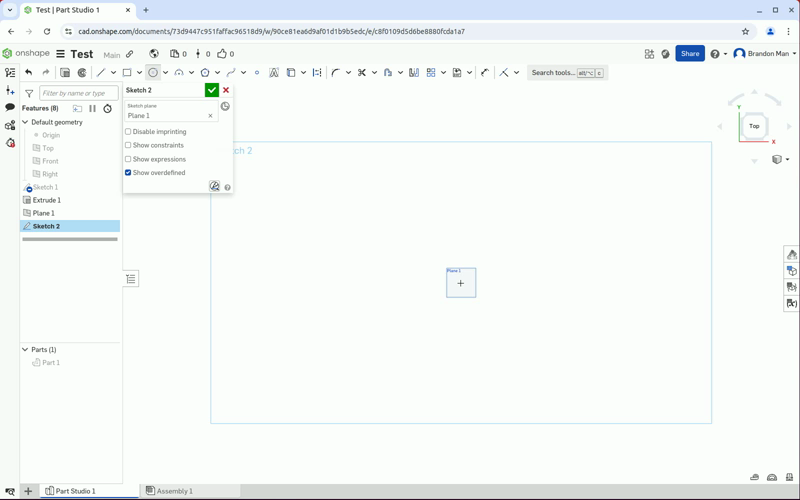
mouse_move(511, 282)
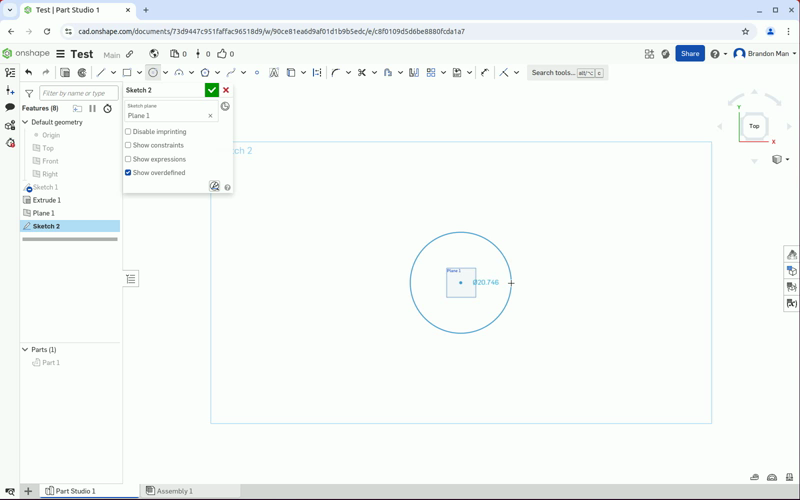
click(511, 282)
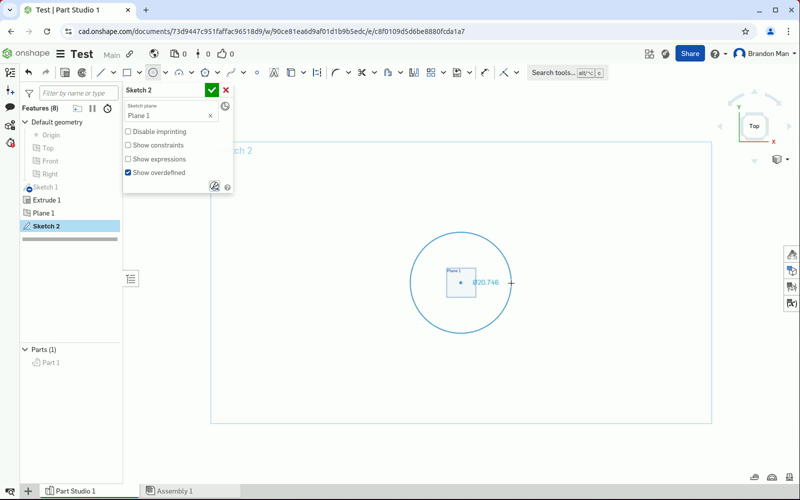
key(esc)
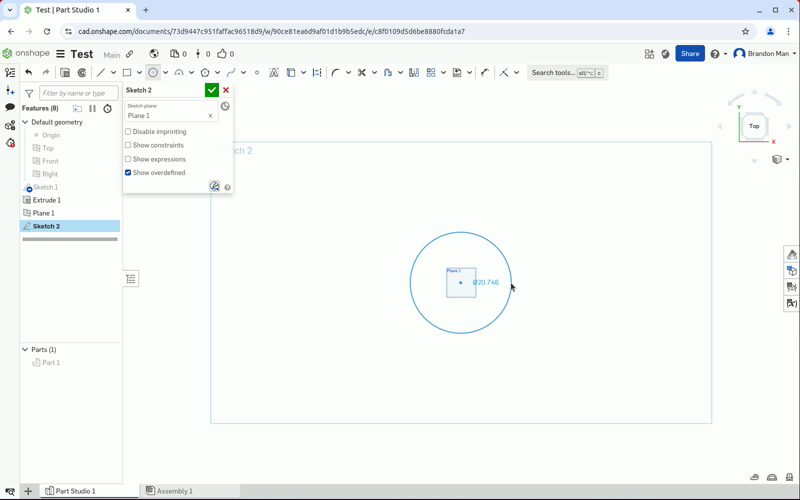
mouse_move(444, 253)
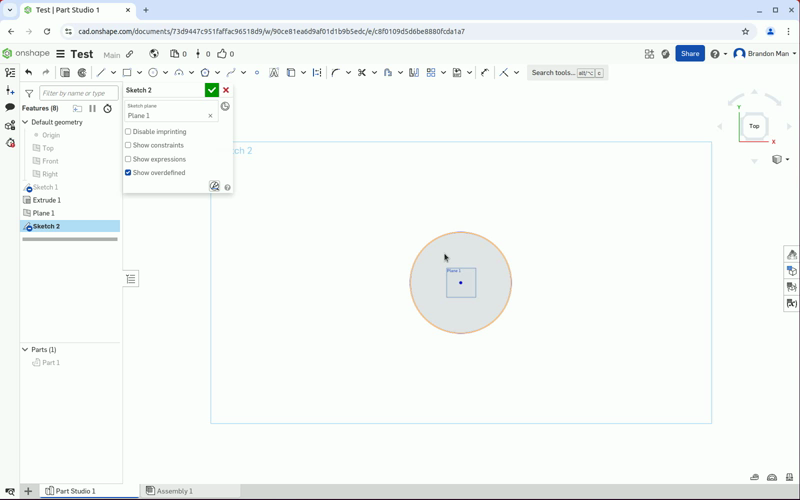
click(444, 253)
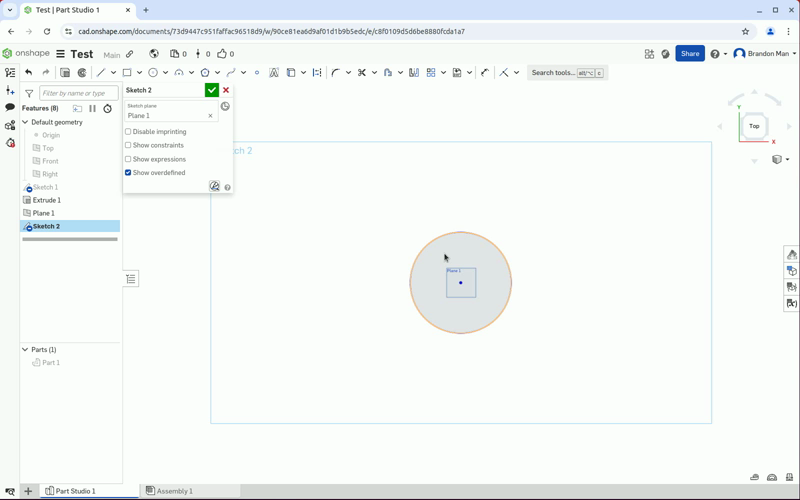
mouse_move(73, 352)
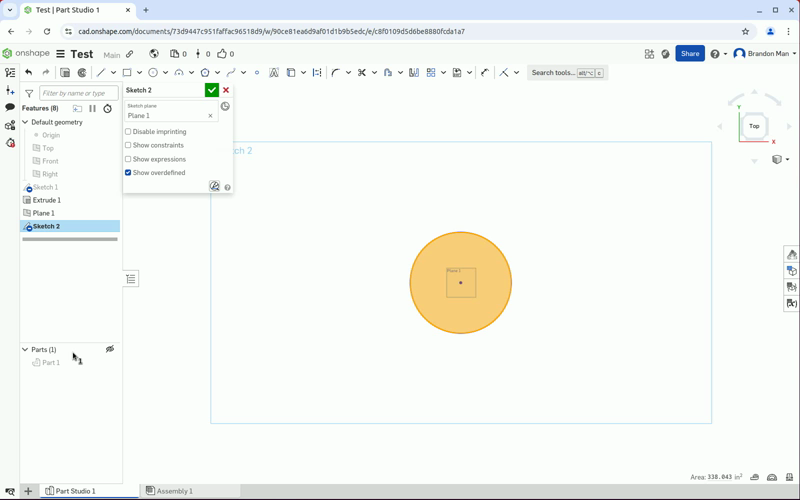
key(shift+y)
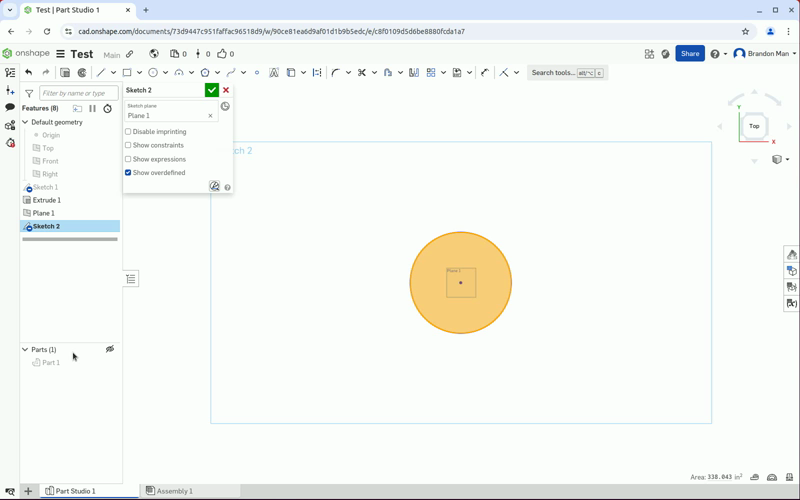
key(shift+e)
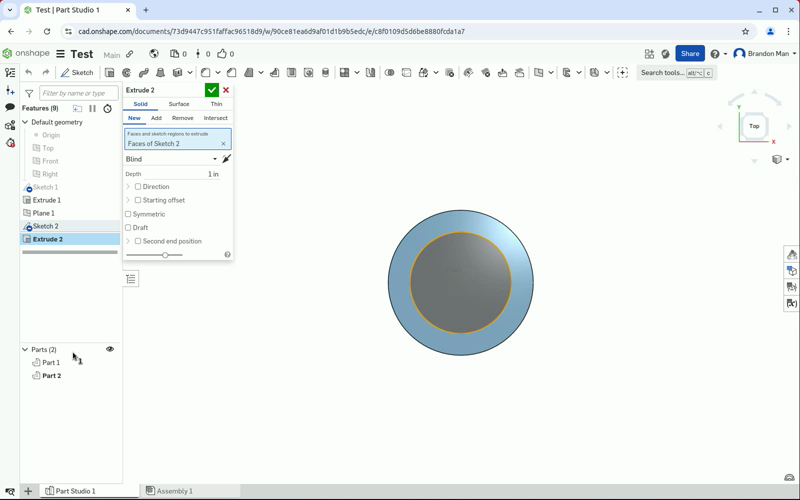
mouse_move(143, 106)
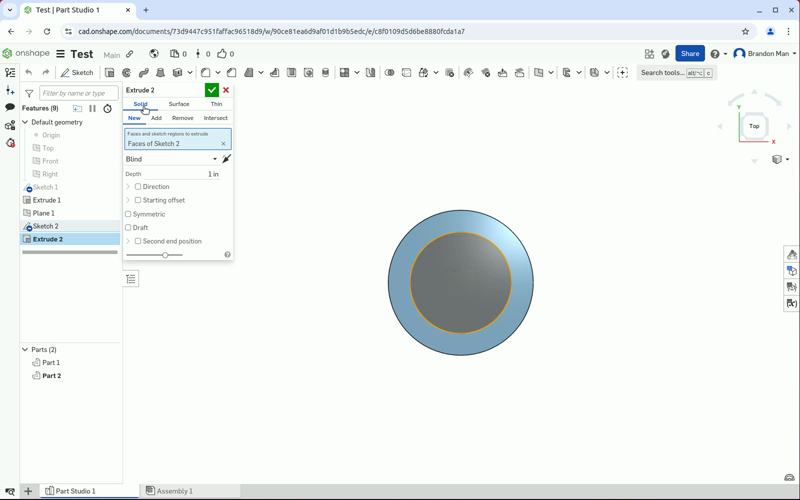
click(143, 106)
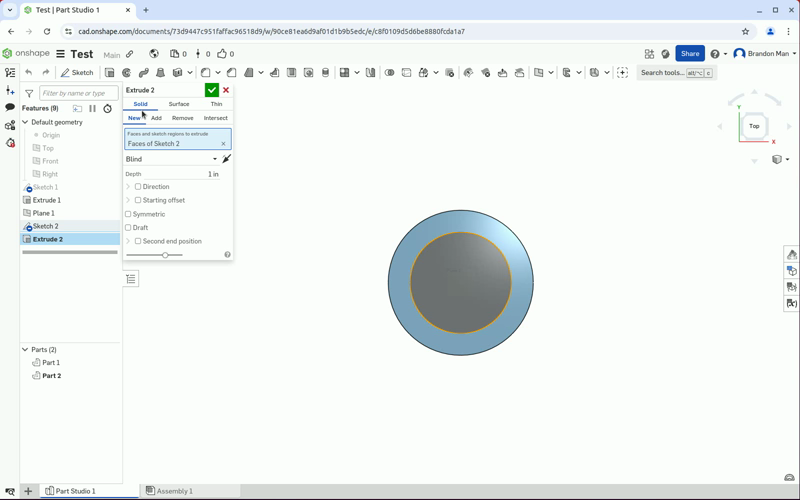
mouse_move(137, 120)
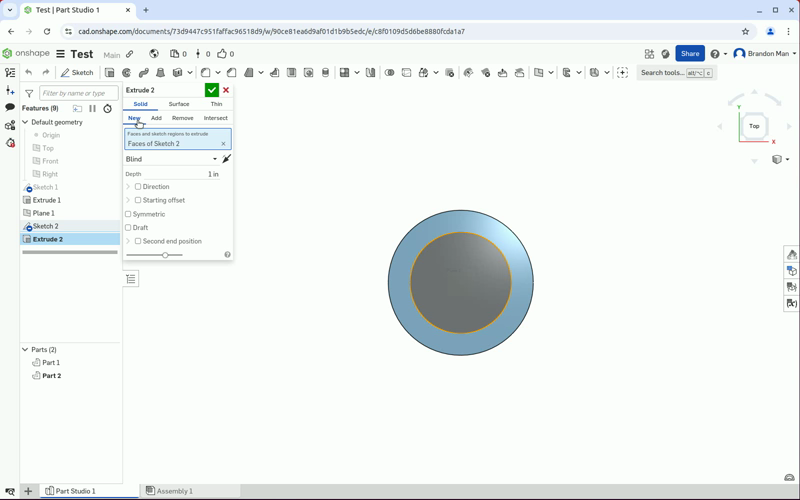
click(137, 120)
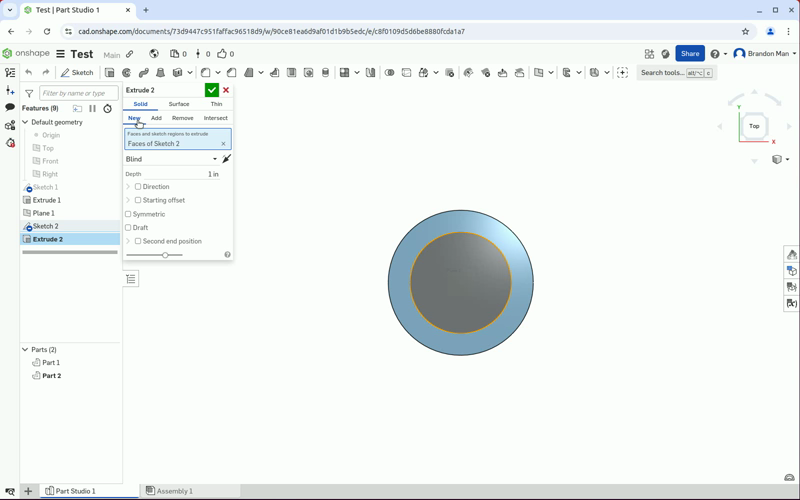
key(tab, 4)
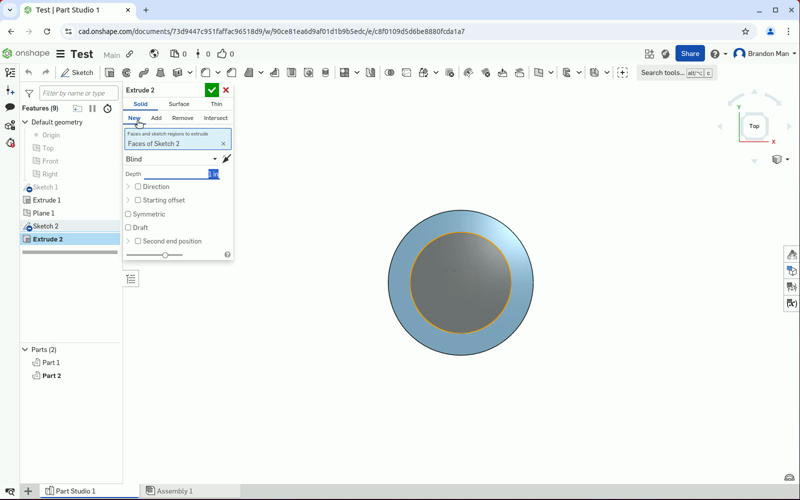
text(11.554)
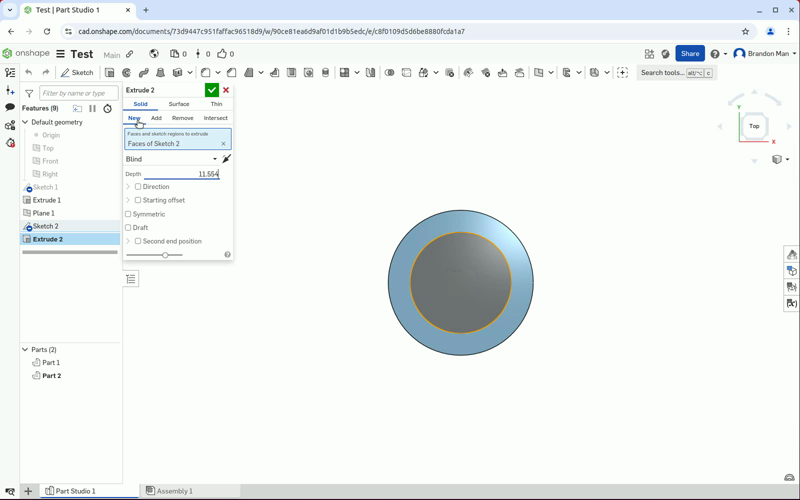
key(enter)
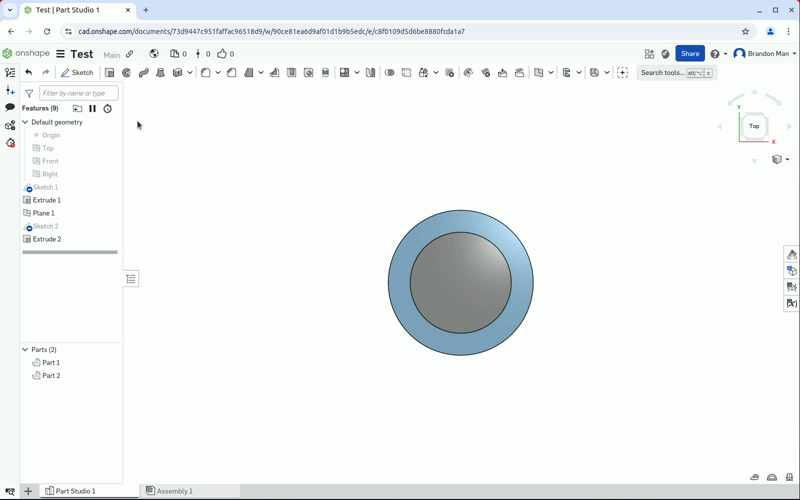
key(shift+h)
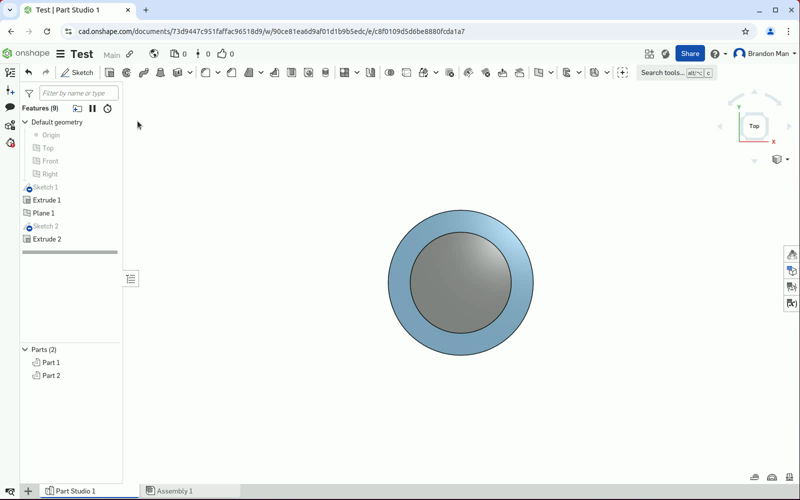
key(shift+h)
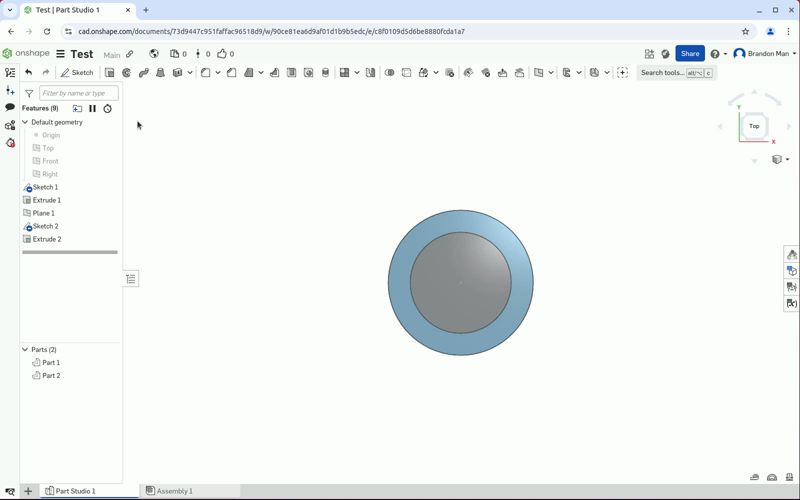
key(shift+7)
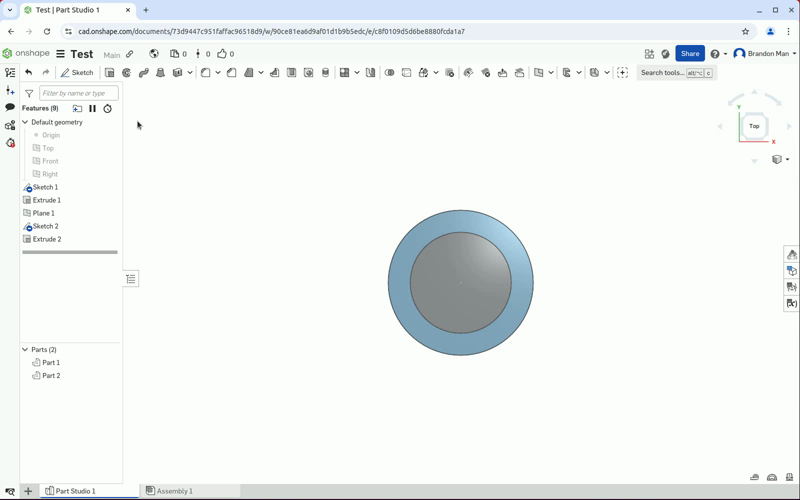
key(up, 3)
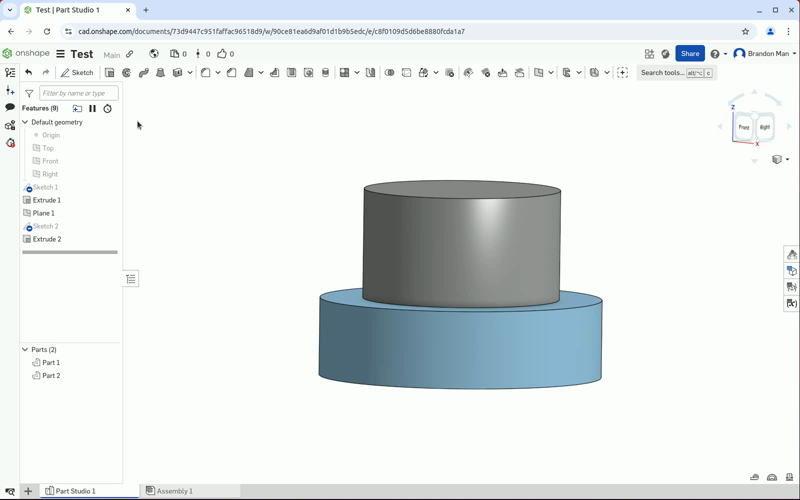
key(left, 3)
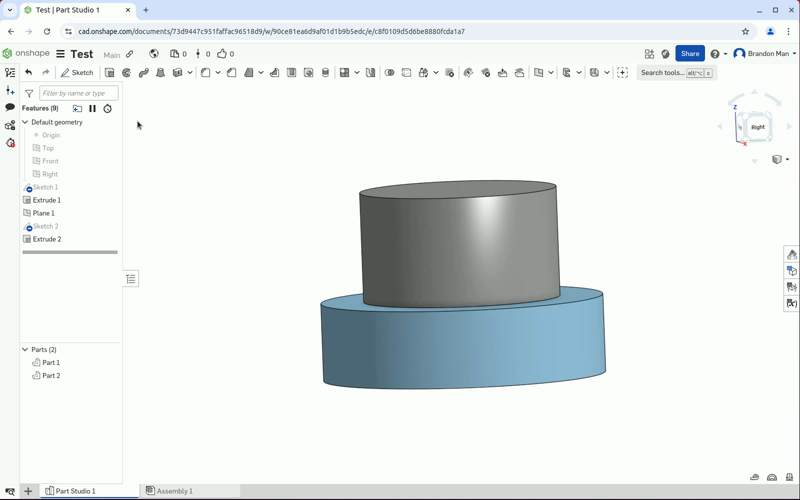
key(right, 3)
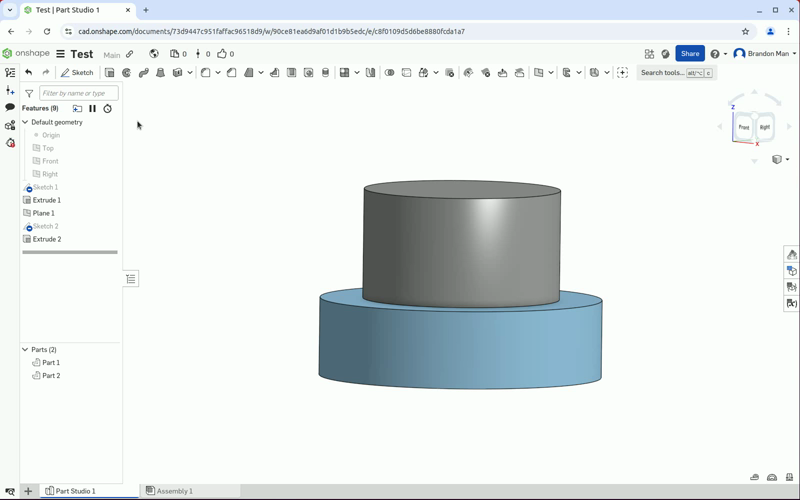
key(down, 3)
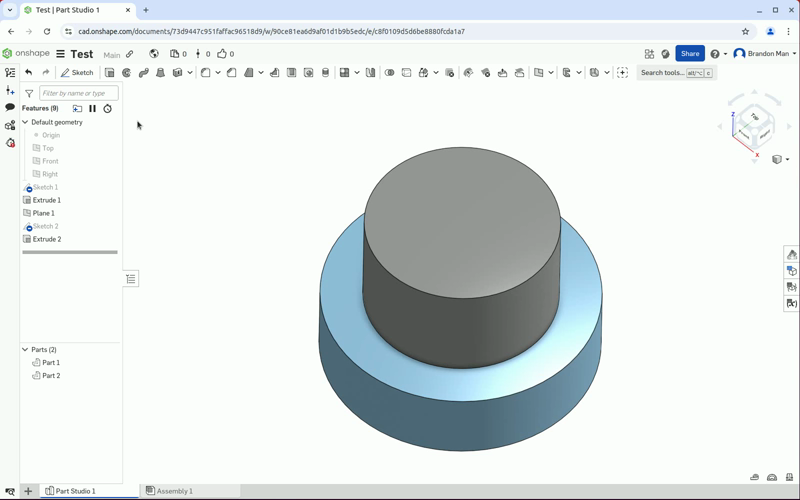
mouse_move(73, 189)
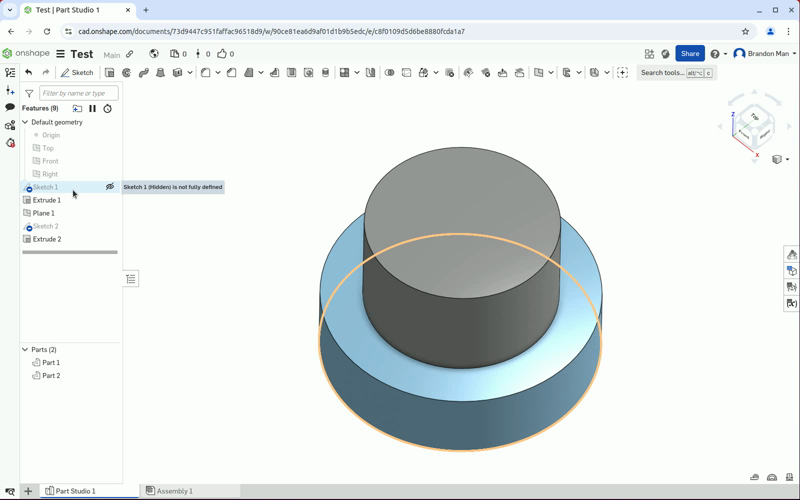
click(73, 189)